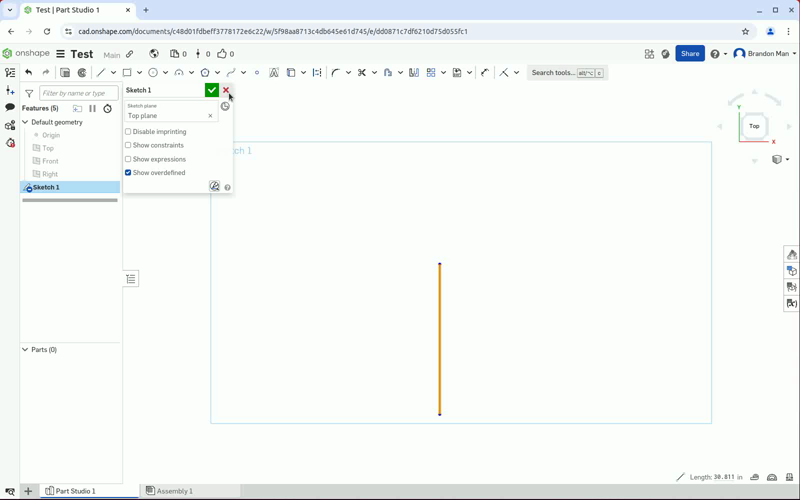
key(shift+h)
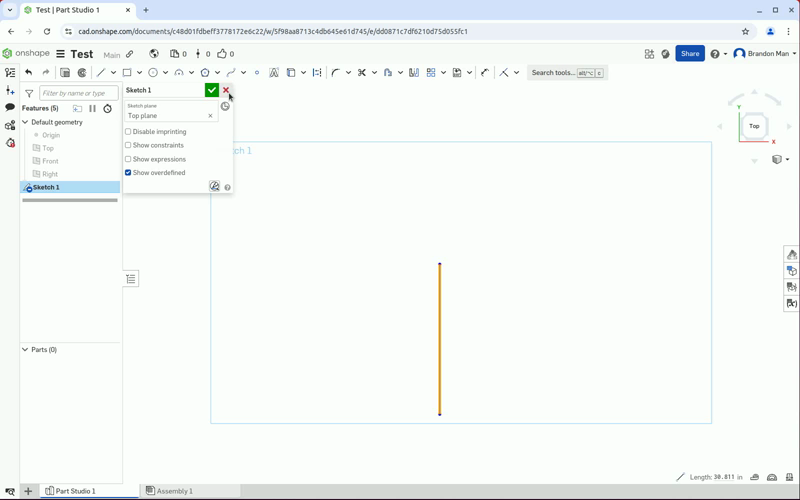
key(shift+s)
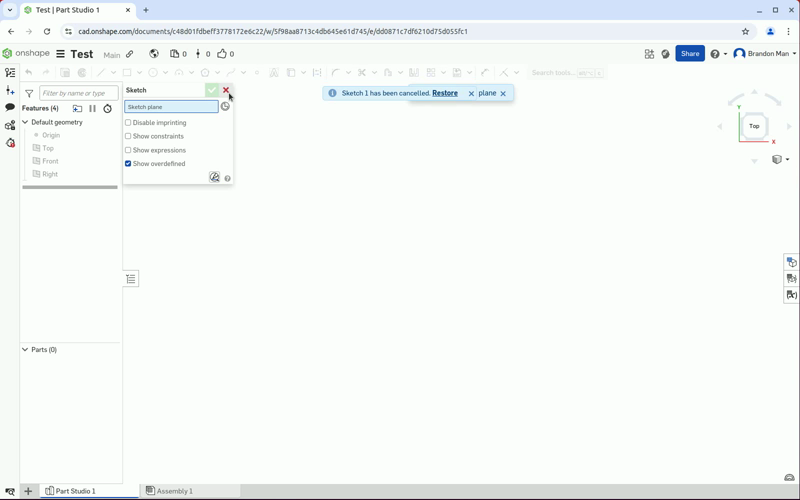
mouse_move(73, 150)
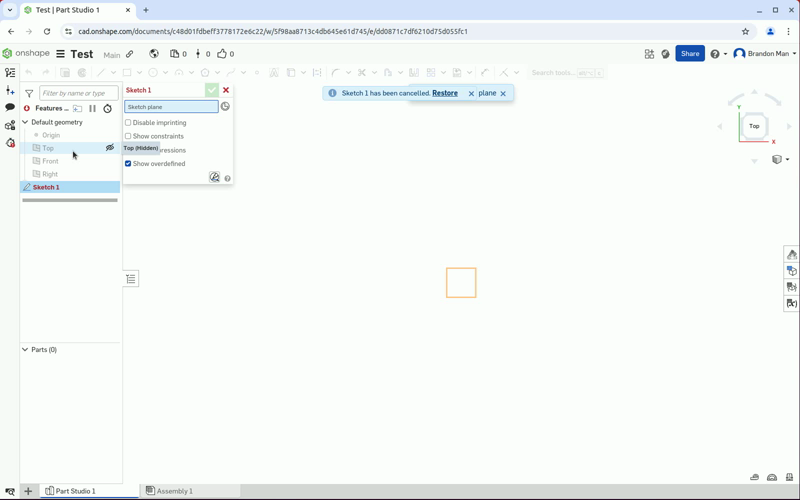
click(73, 150)
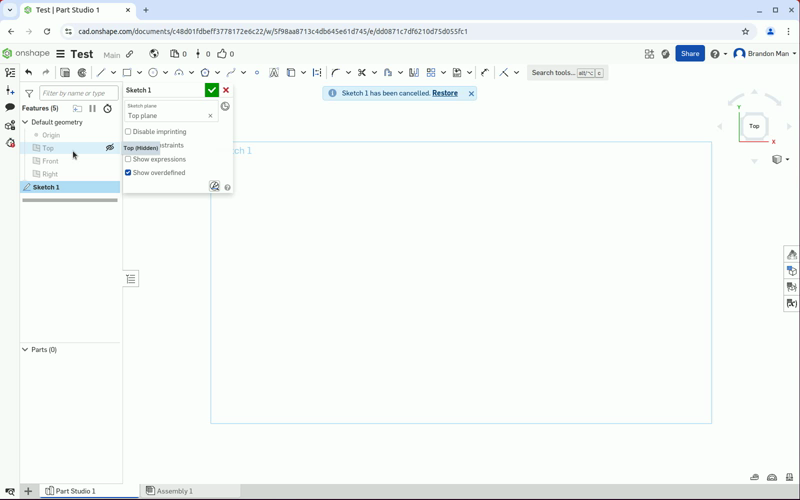
mouse_move(73, 352)
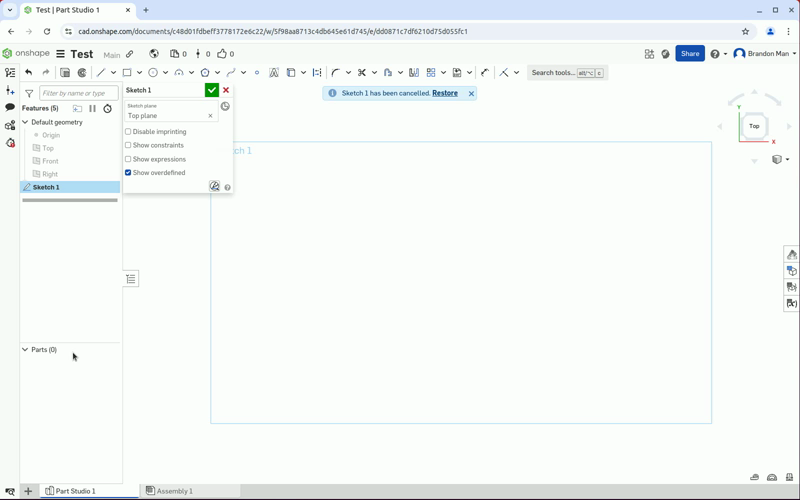
key(y)
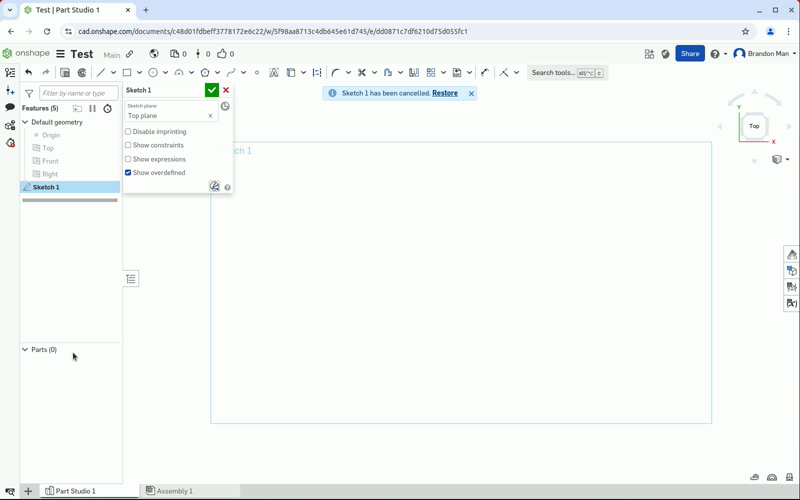
key(c)
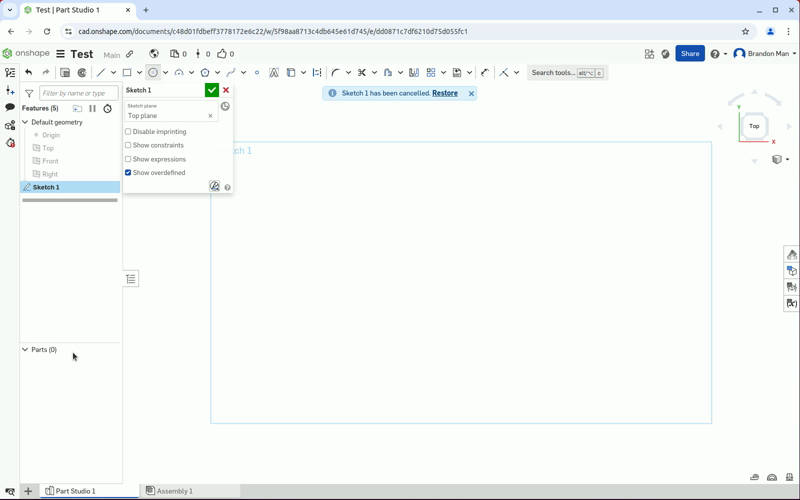
key_down(shift)
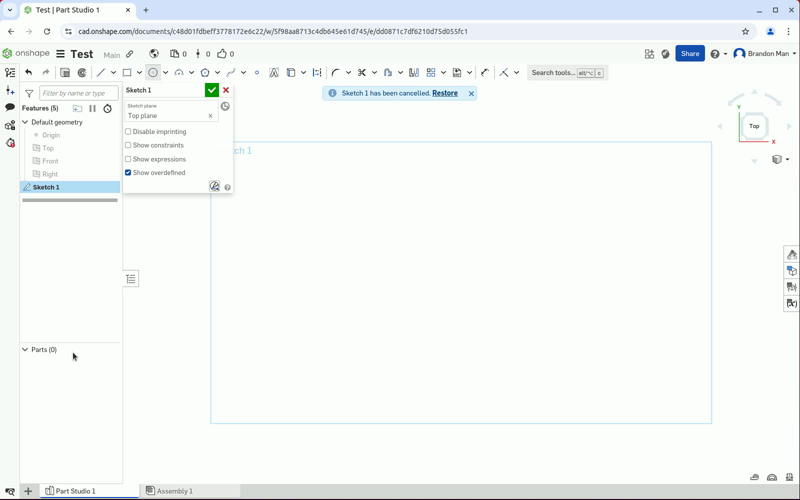
mouse_move(494, 282)
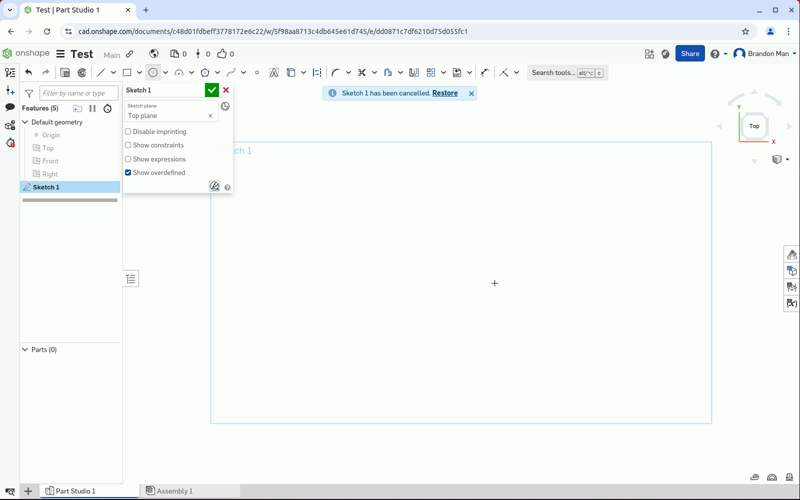
click(494, 282)
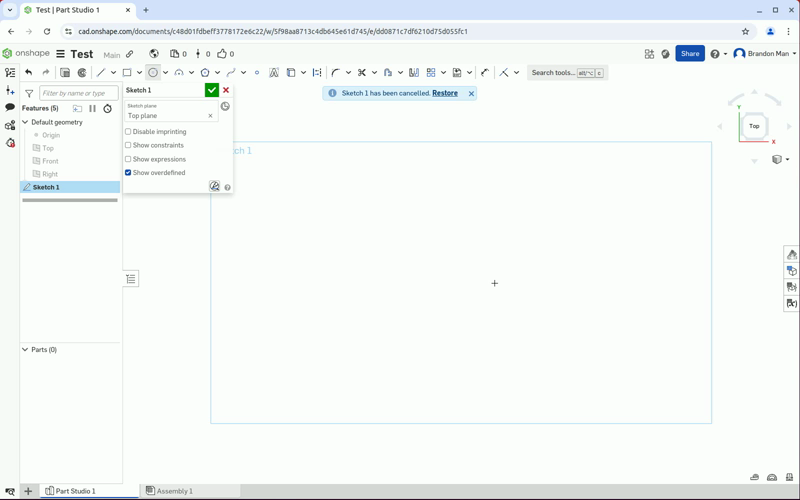
key_up(shift)
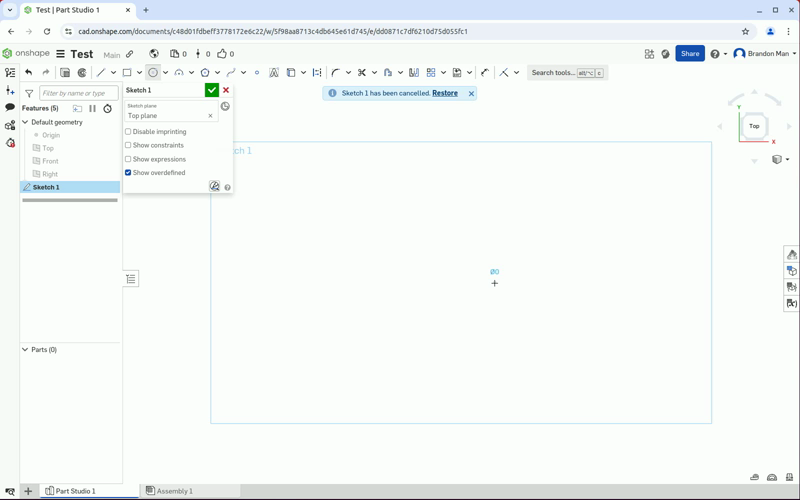
mouse_move(534, 282)
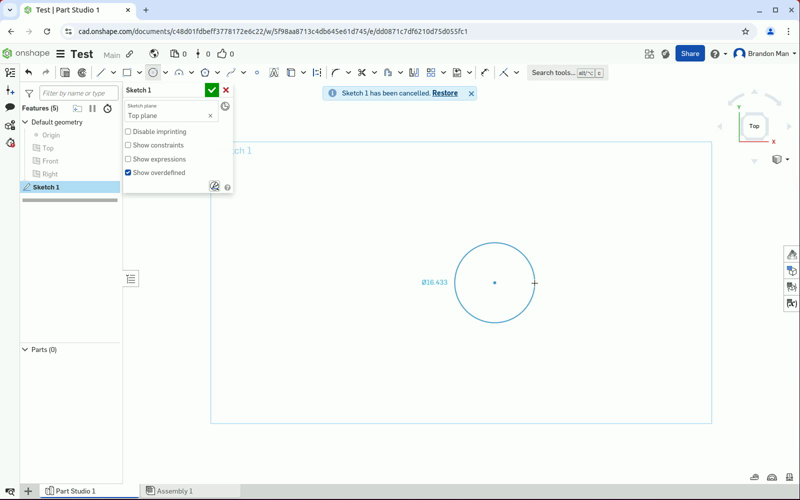
click(534, 282)
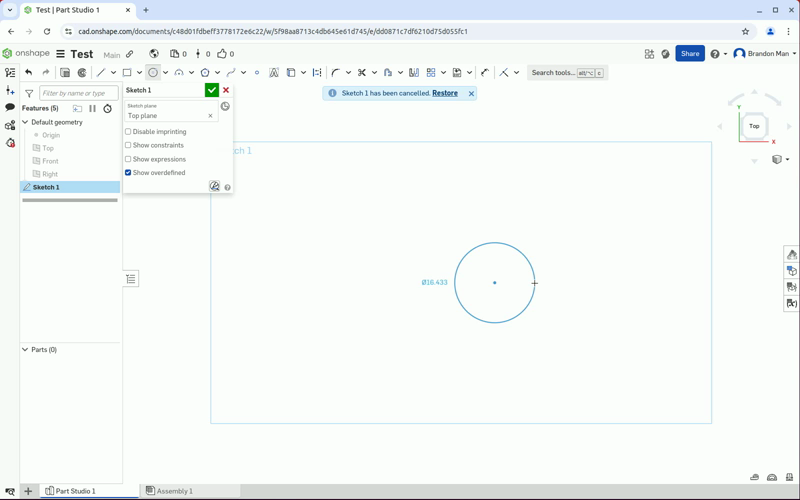
key(esc)
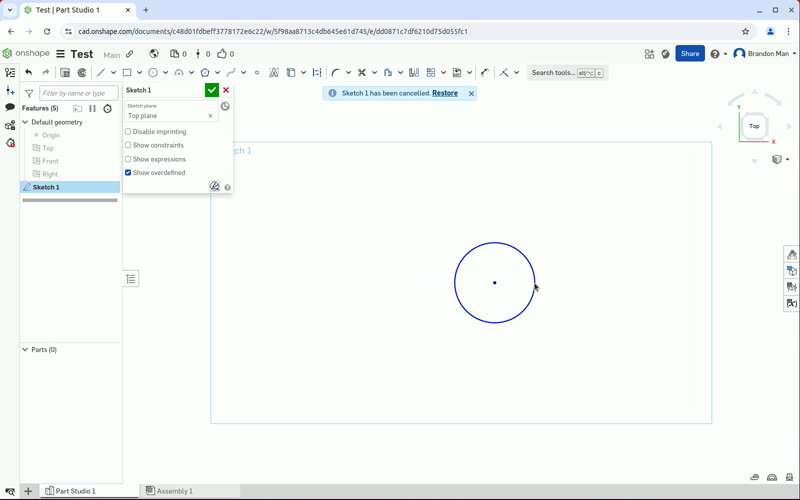
mouse_move(459, 291)
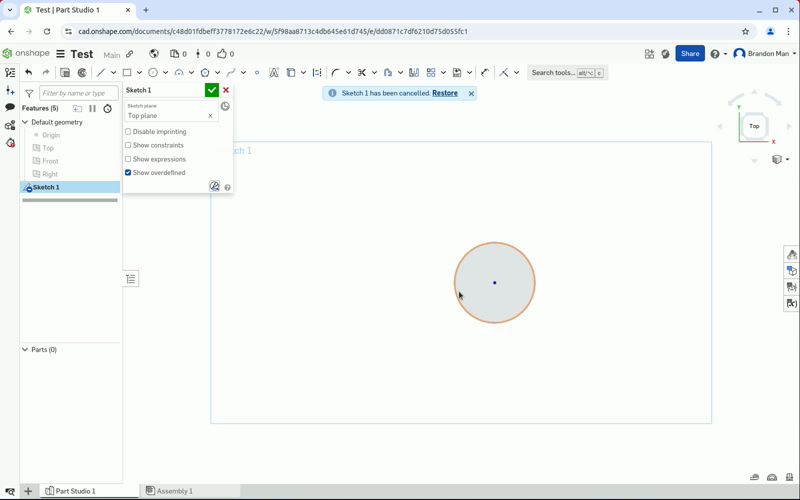
click(459, 291)
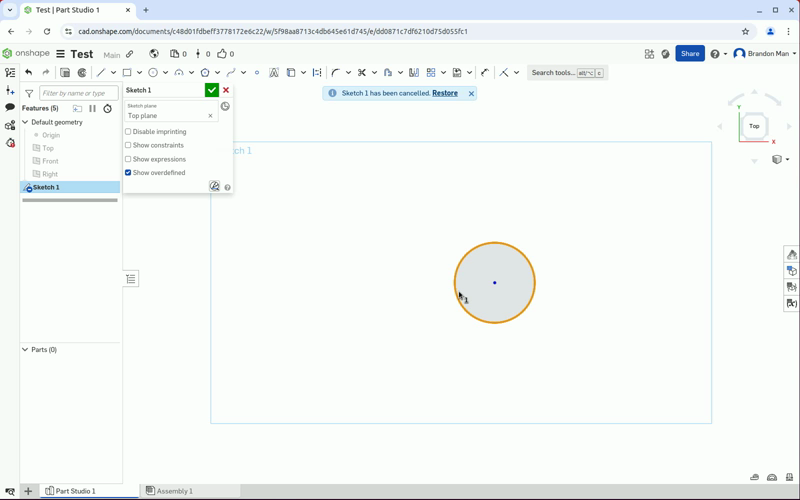
mouse_move(73, 352)
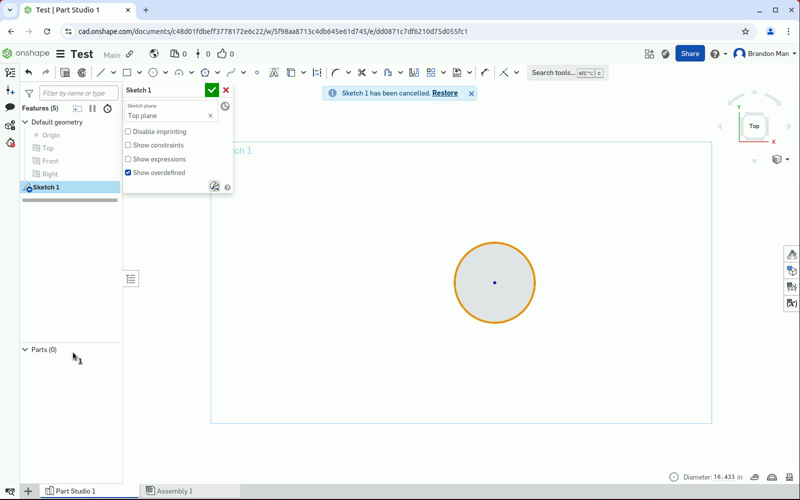
key(shift+y)
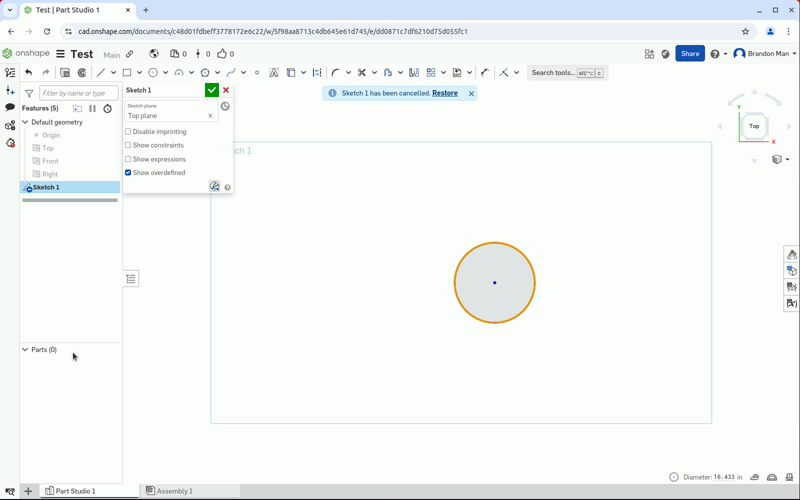
key(shift+e)
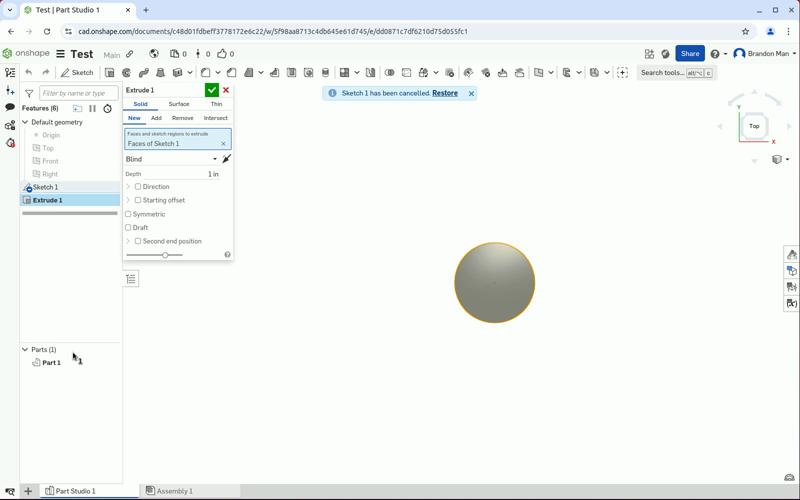
mouse_move(143, 106)
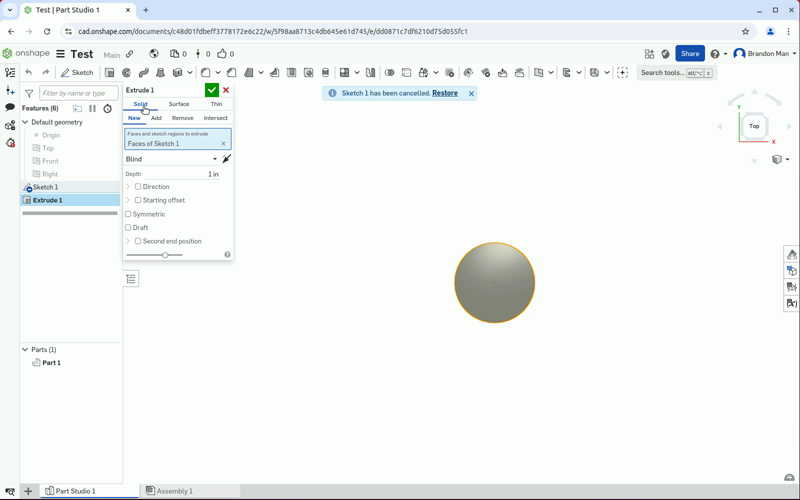
click(143, 106)
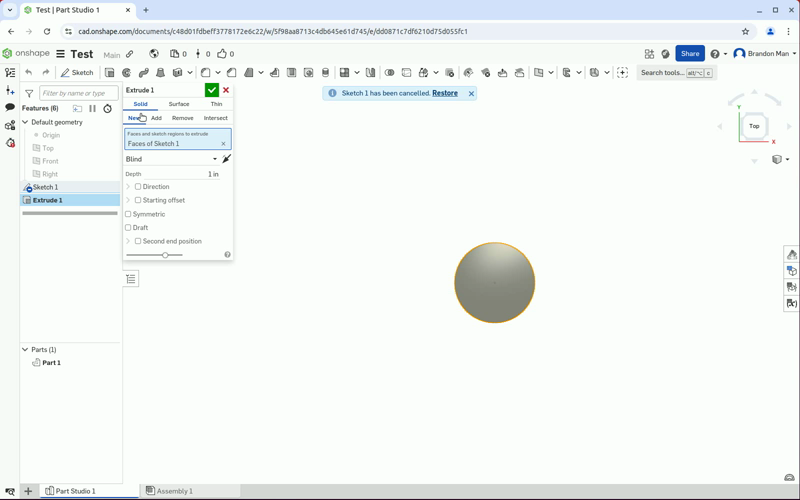
mouse_move(137, 120)
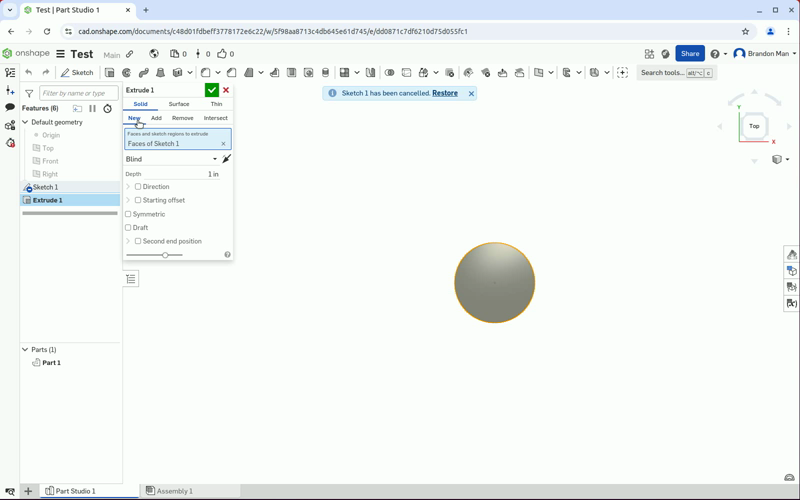
click(137, 120)
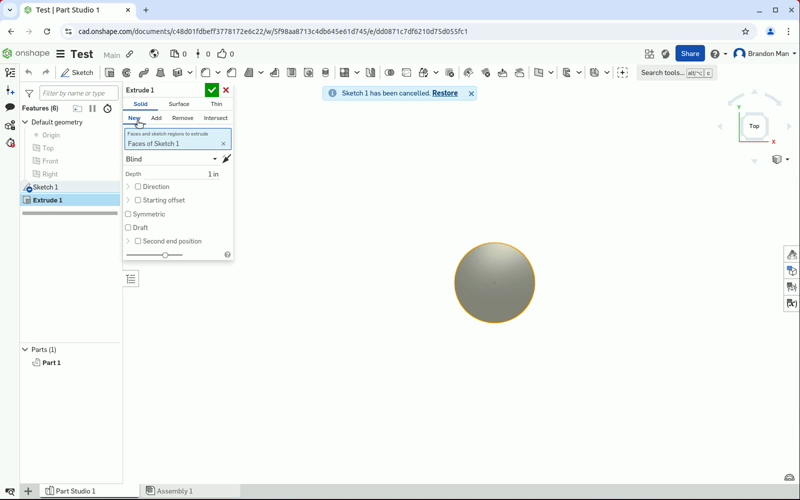
key(tab, 4)
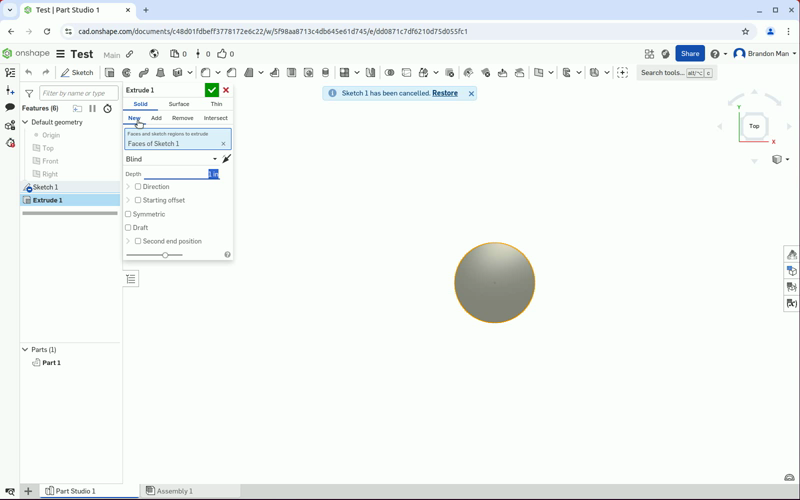
text(23.108)
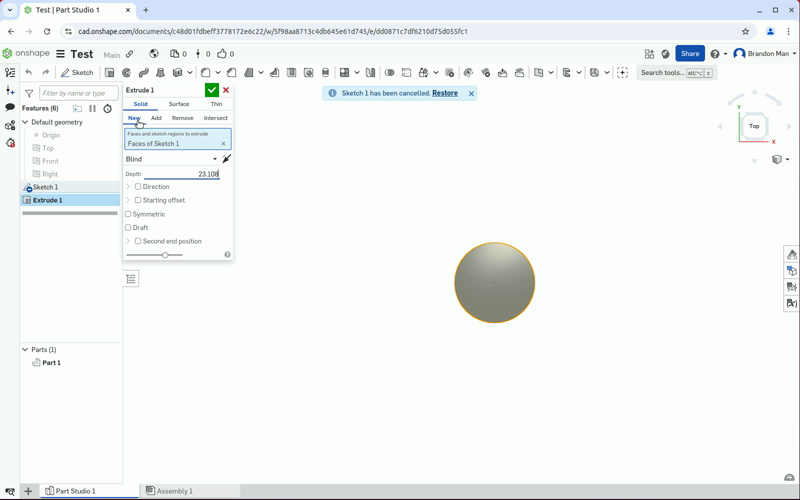
key(enter)
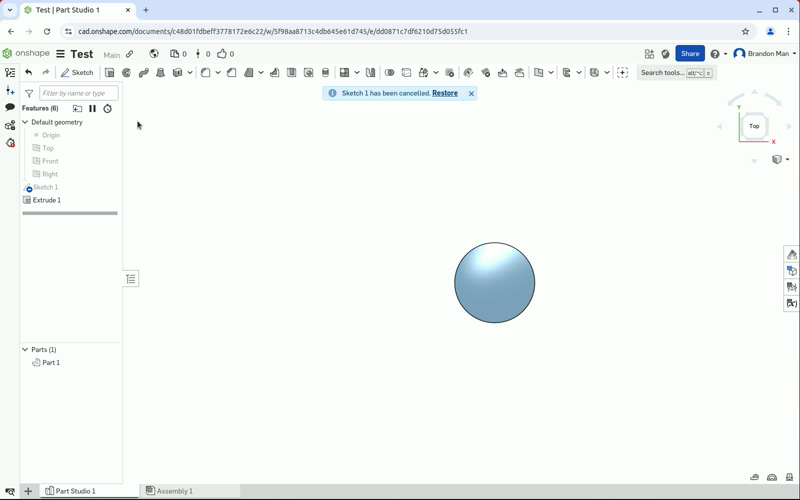
key(shift+h)
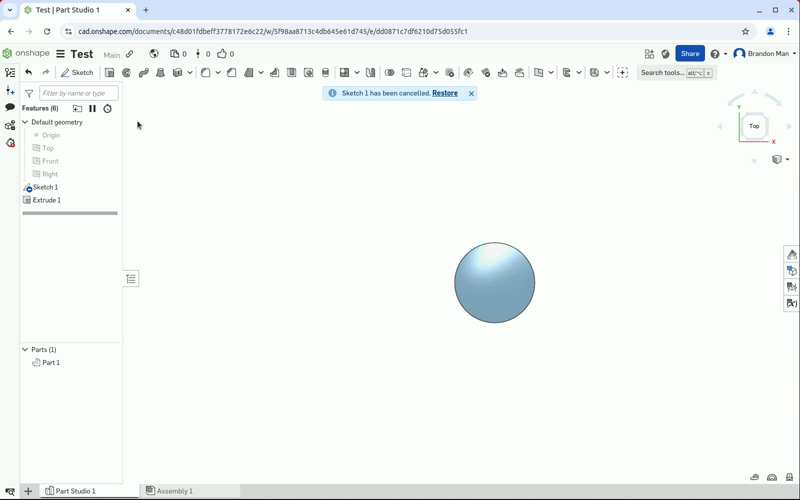
key(shift+h)
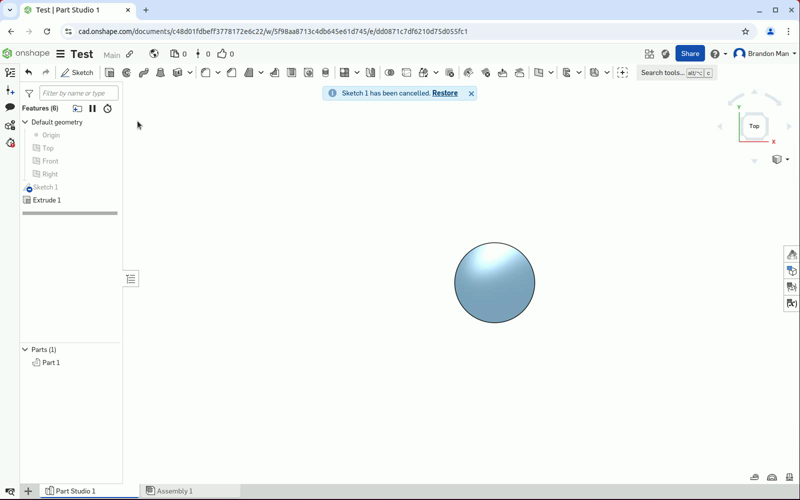
mouse_move(73, 189)
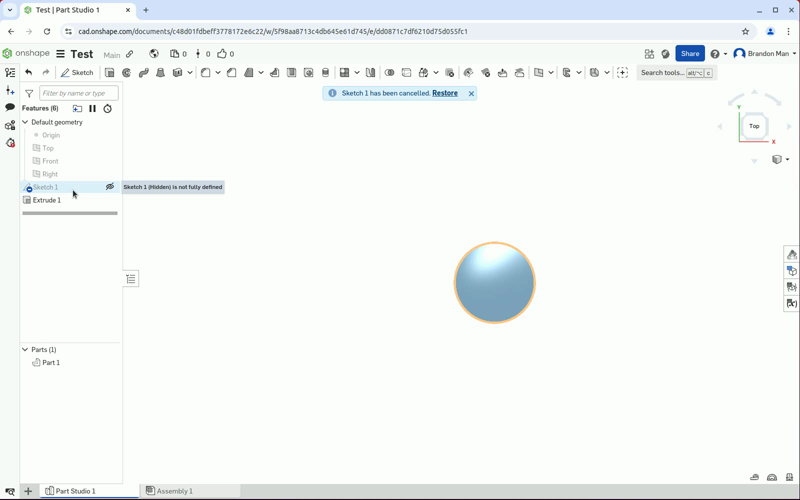
click(73, 189)
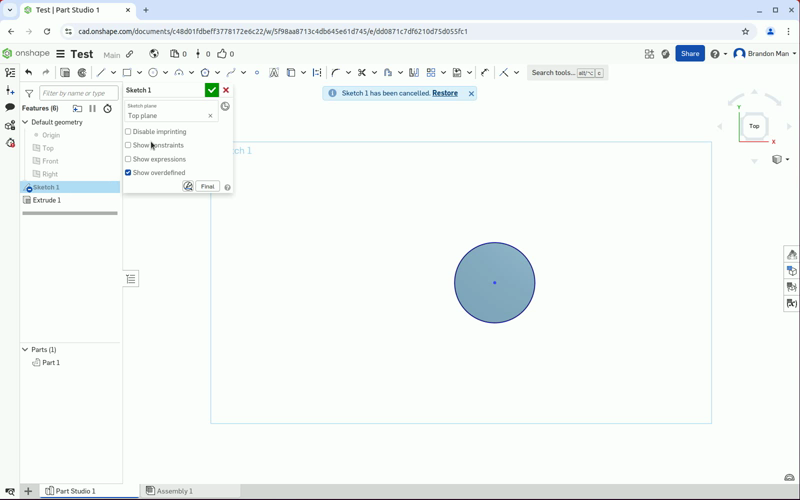
mouse_move(229, 92)
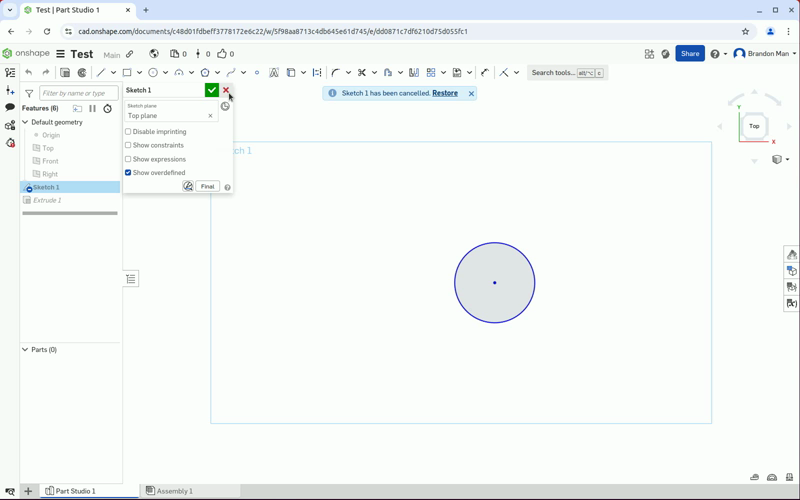
click(229, 92)
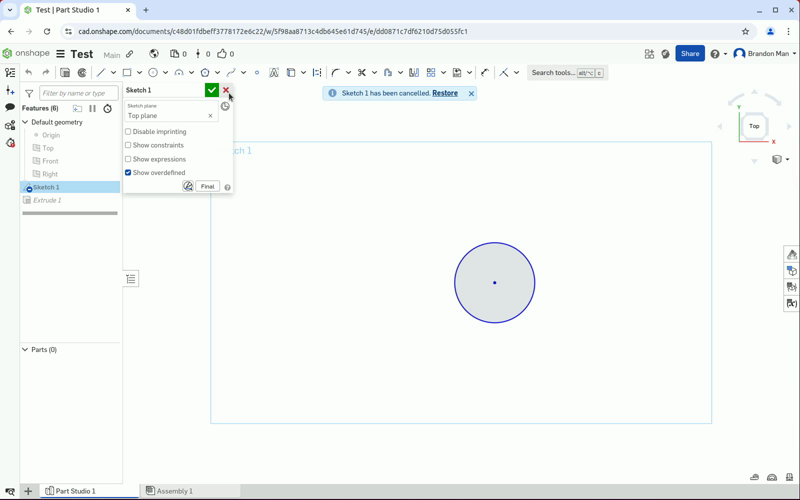
key(shift+s)
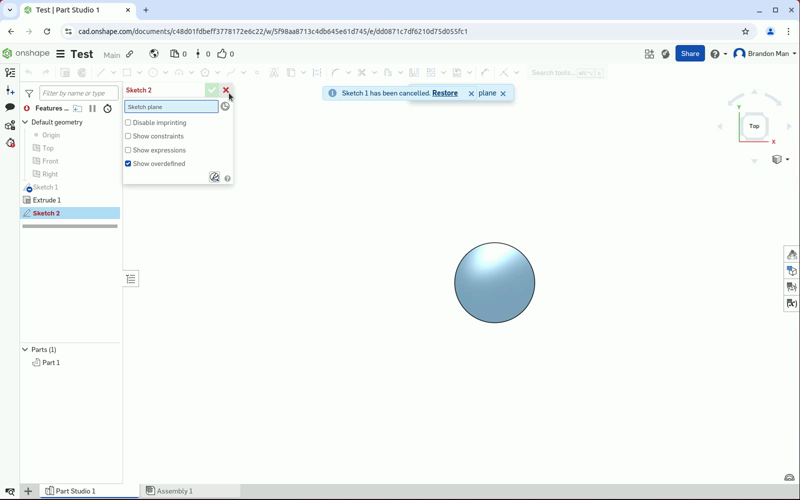
mouse_move(73, 150)
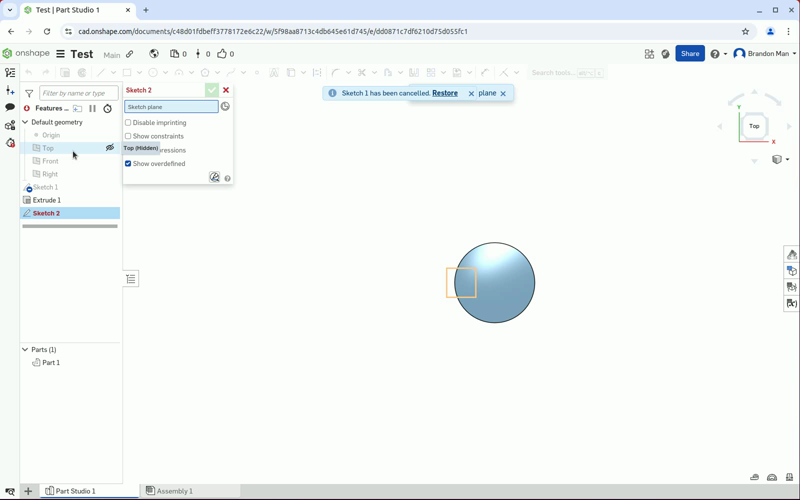
click(73, 150)
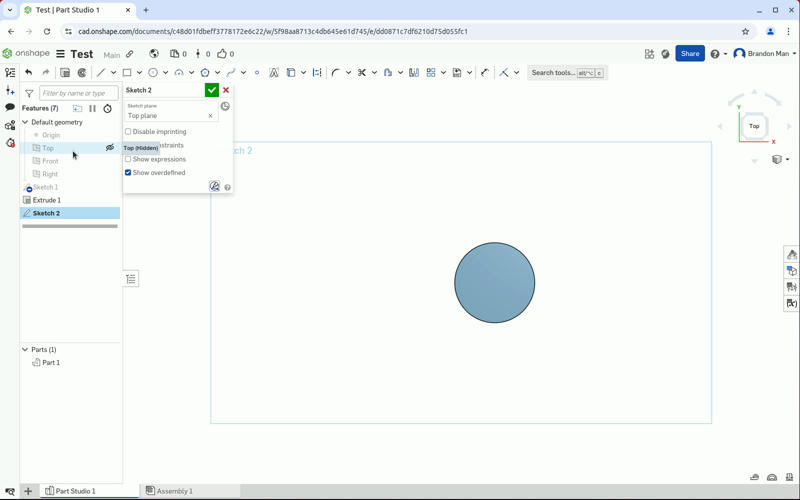
mouse_move(73, 352)
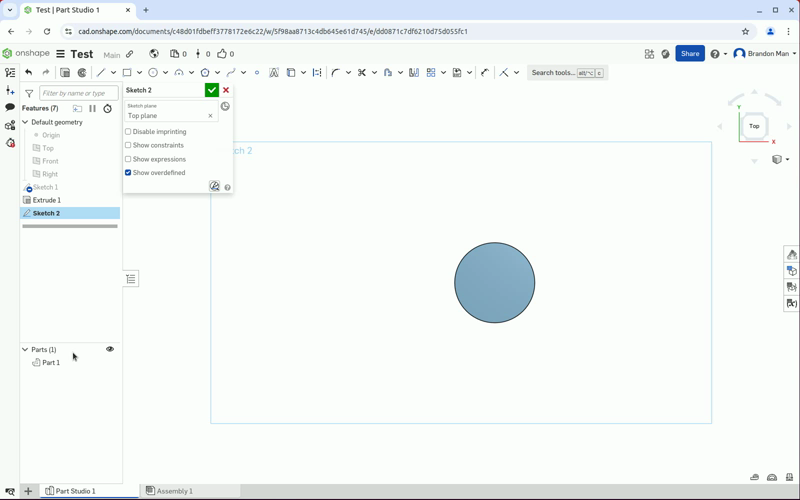
key(y)
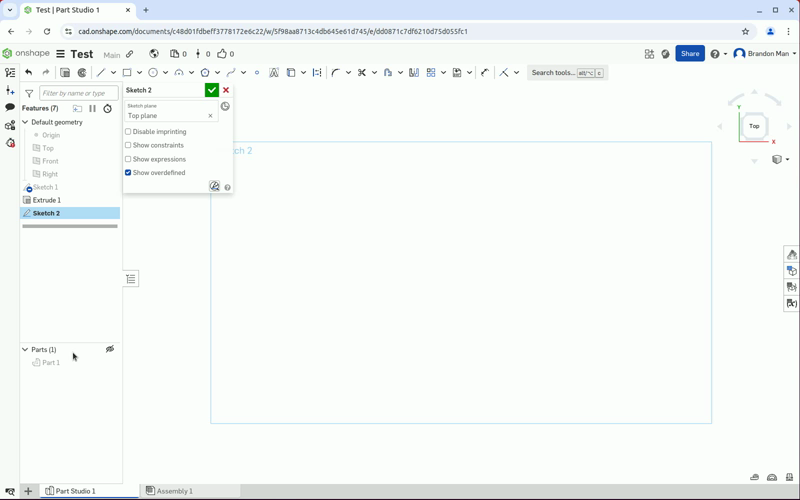
key(c)
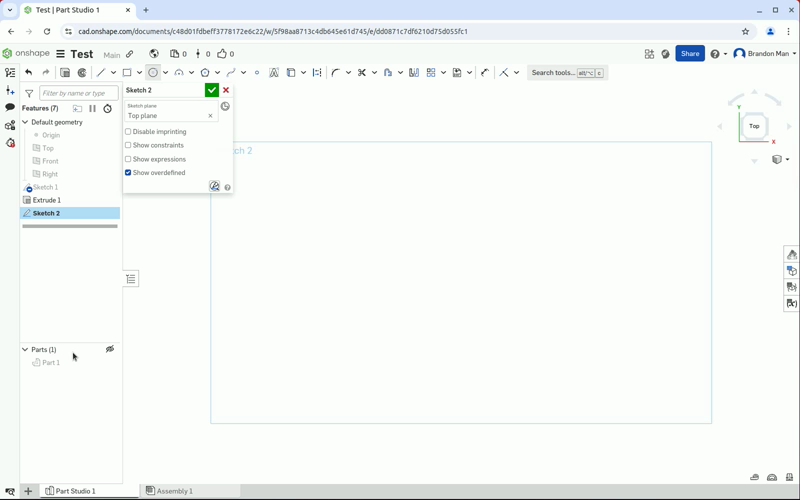
key_down(shift)
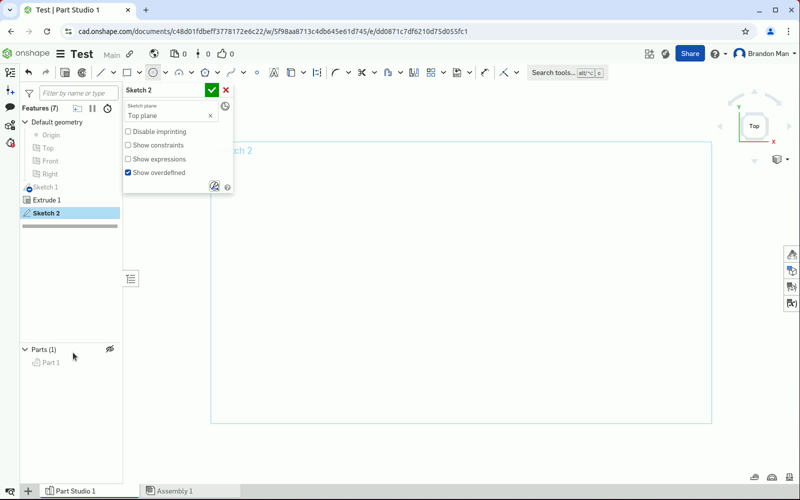
mouse_move(495, 282)
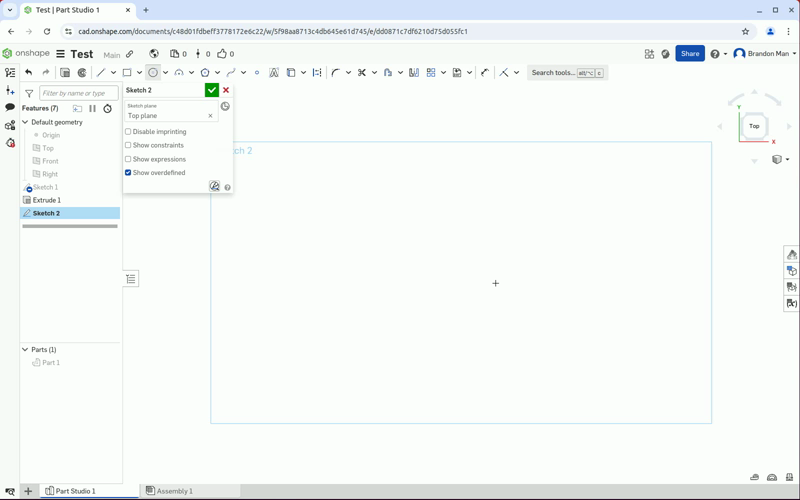
click(495, 282)
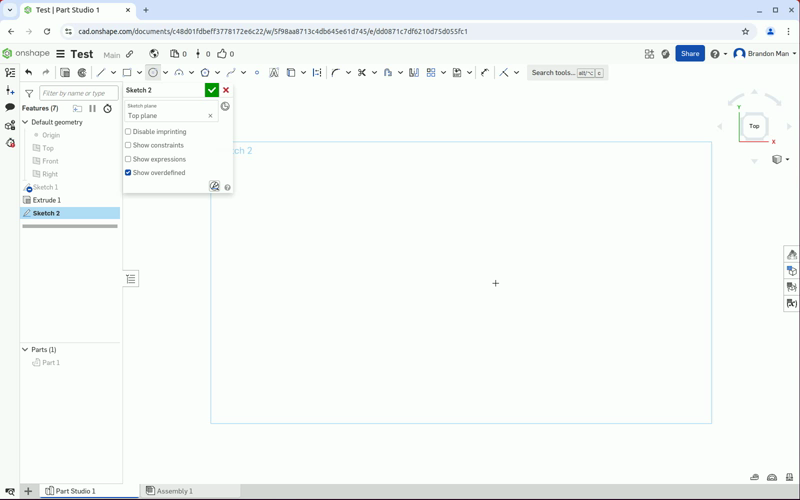
key_up(shift)
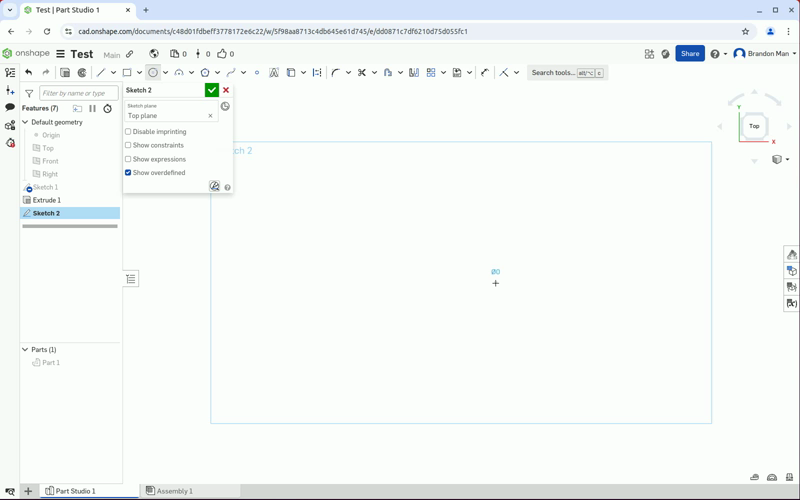
mouse_move(526, 282)
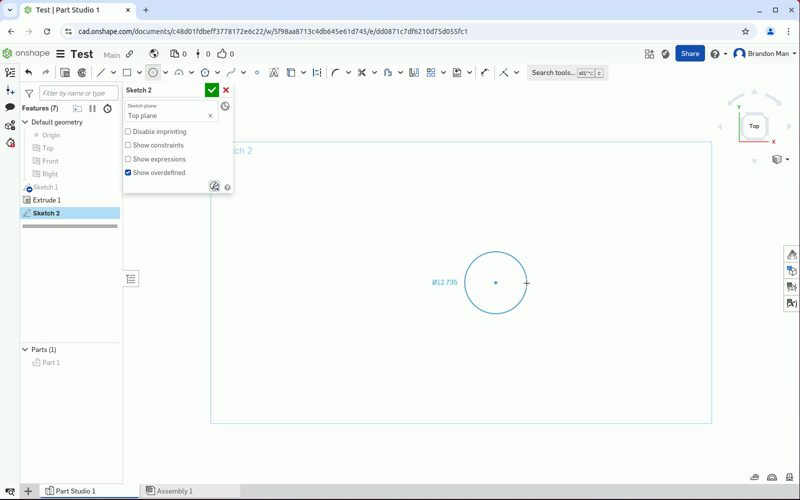
click(526, 282)
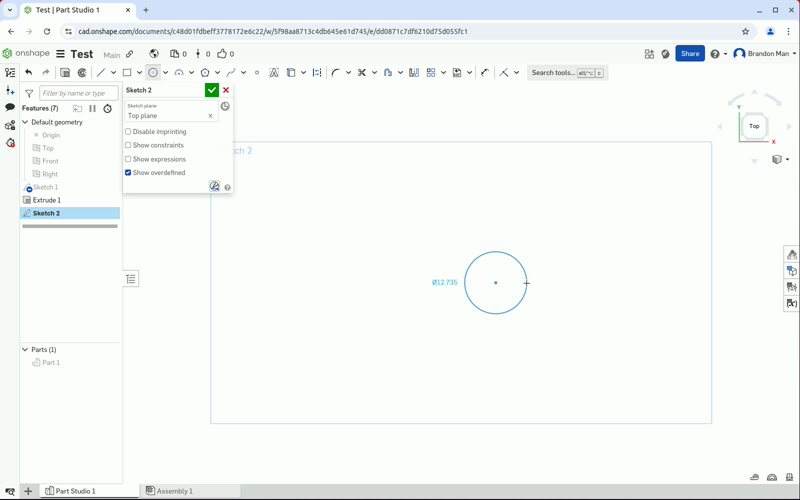
key(esc)
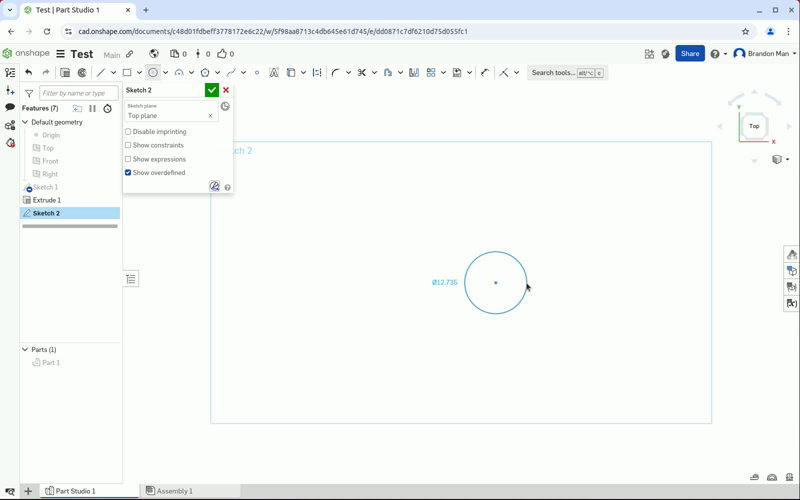
mouse_move(523, 284)
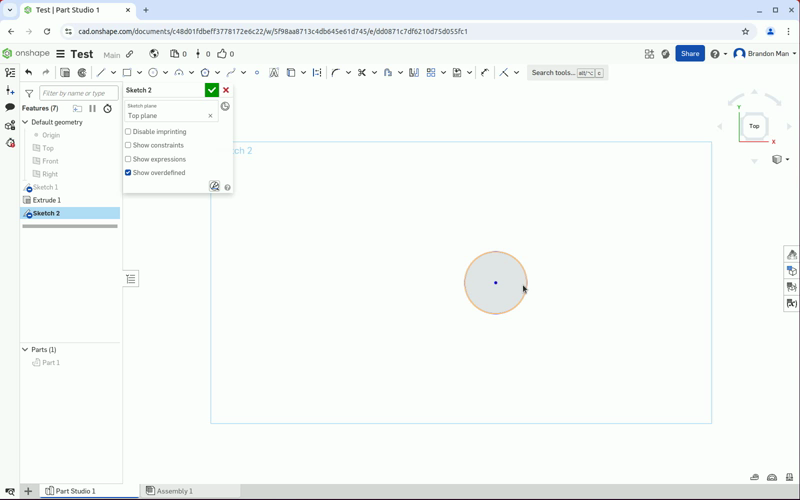
click(523, 284)
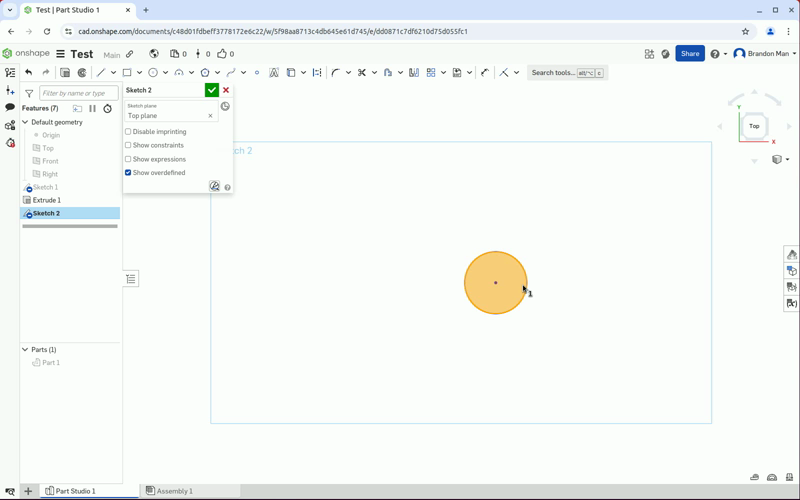
mouse_move(73, 352)
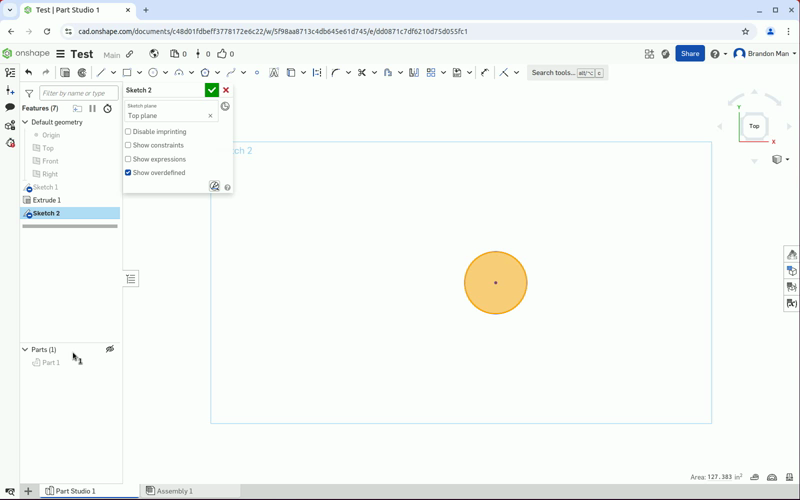
key(shift+y)
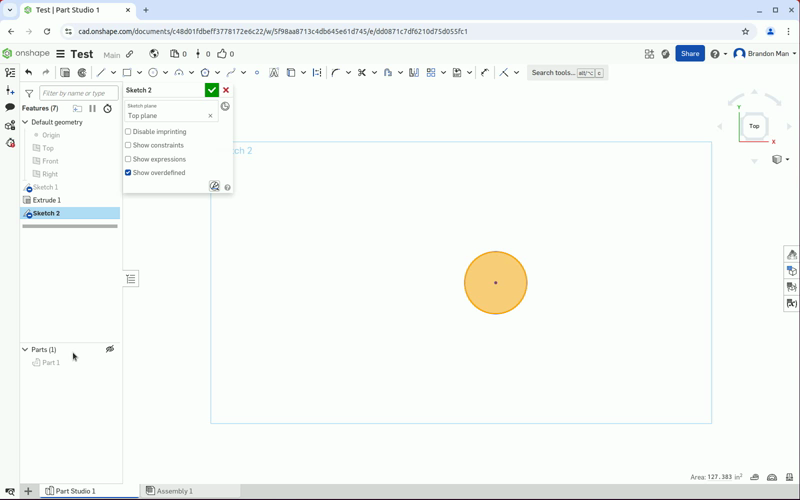
key(shift+e)
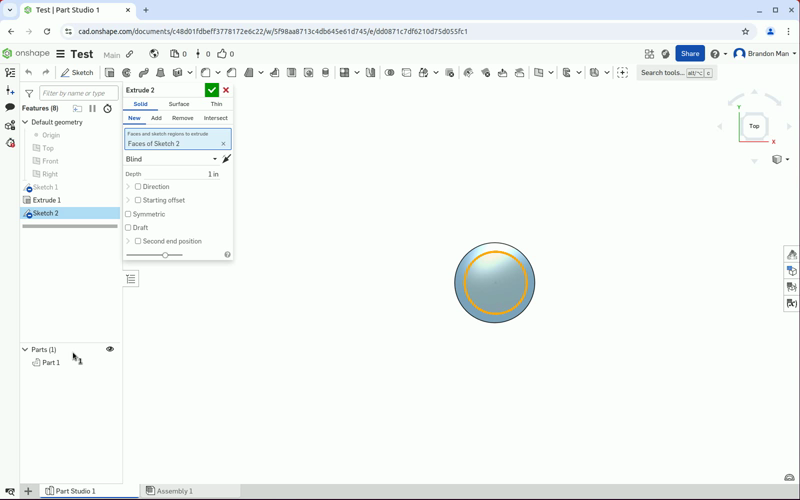
mouse_move(143, 106)
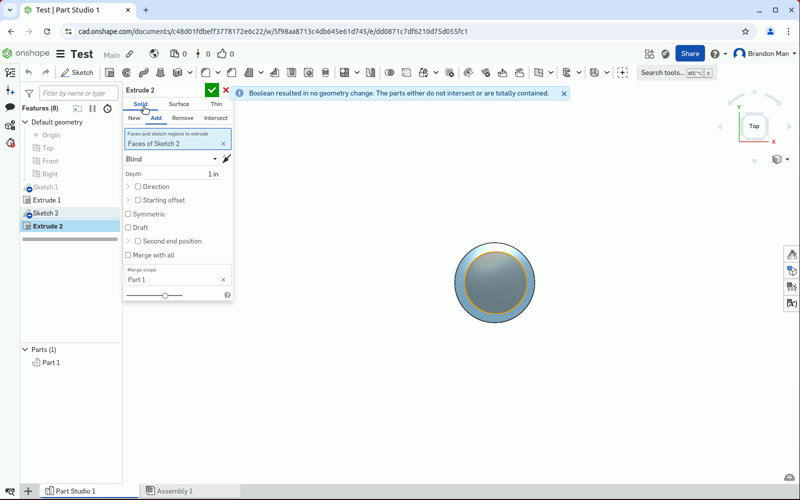
click(143, 106)
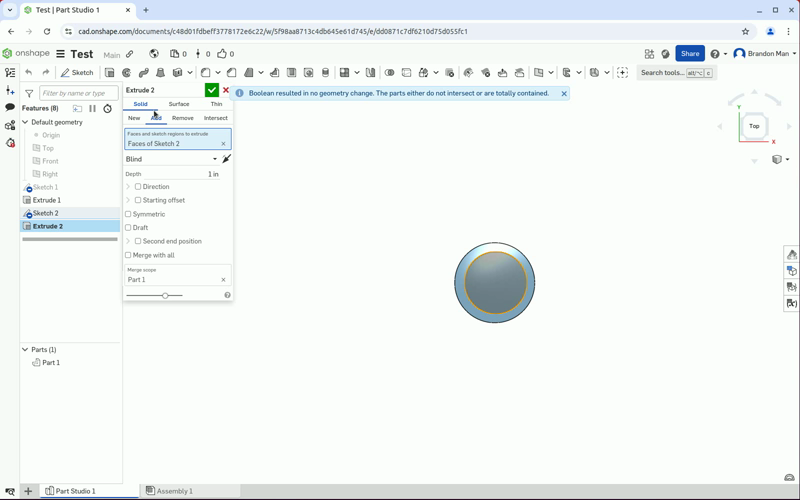
mouse_move(186, 120)
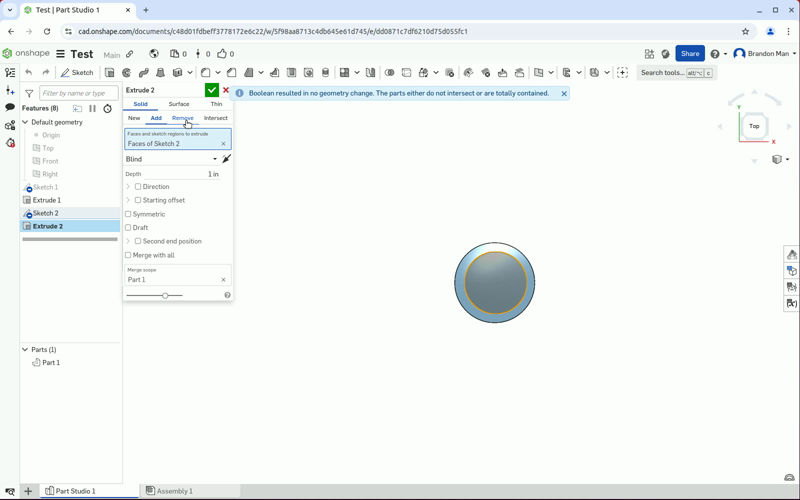
click(186, 120)
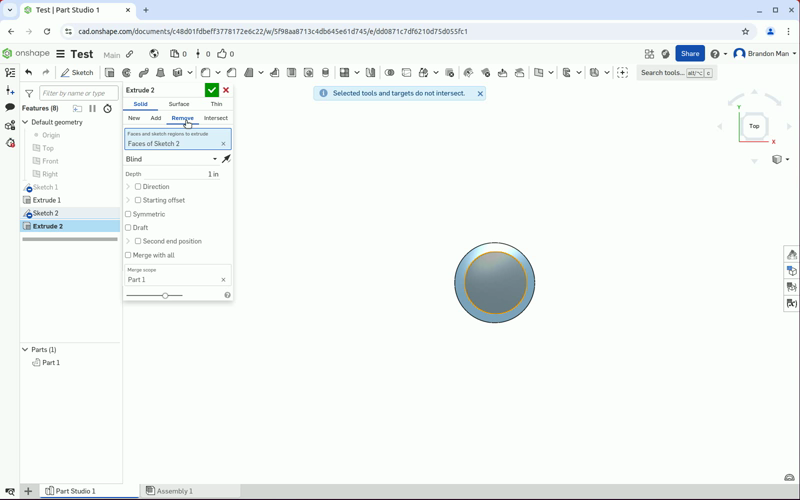
key(tab, 4)
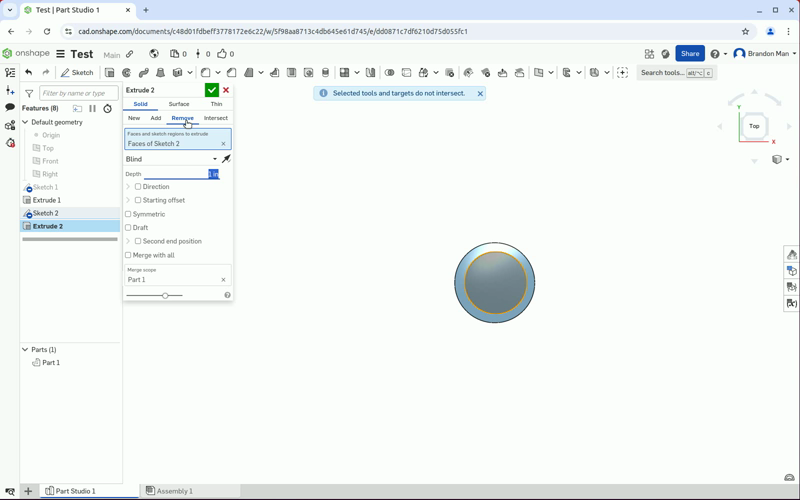
text(-20.701)
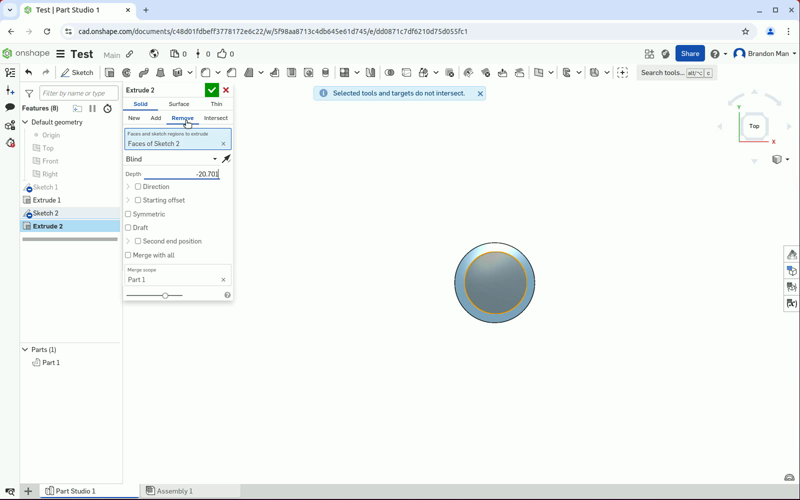
key(tab, 6)
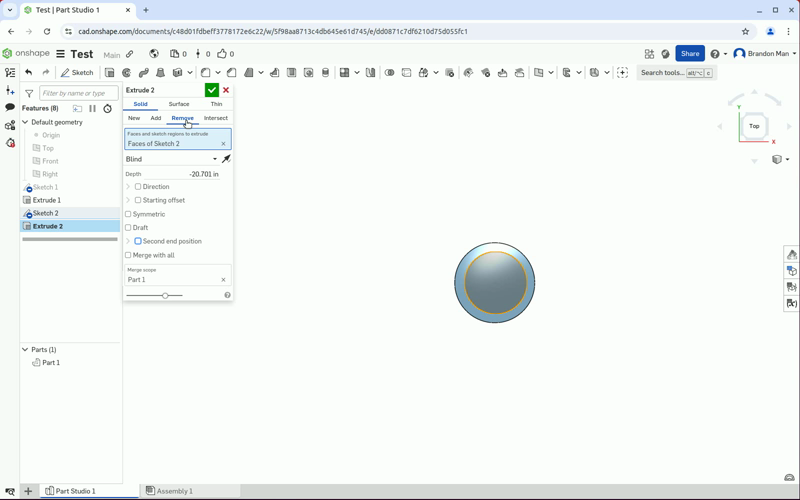
key(space)
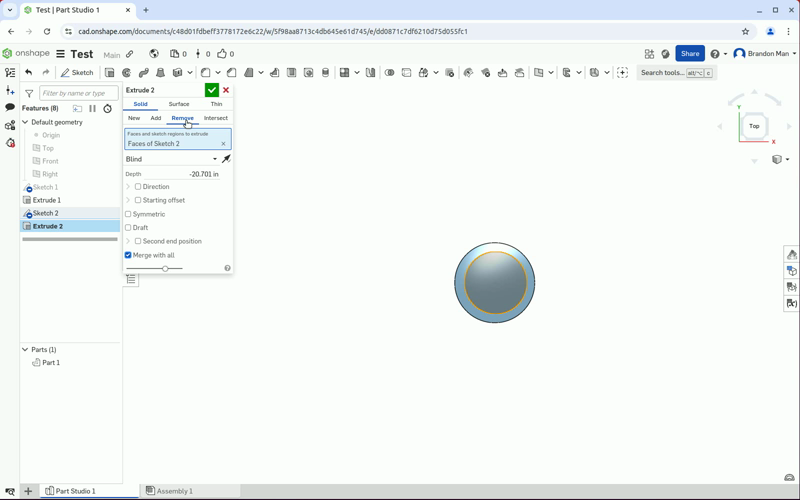
key(enter)
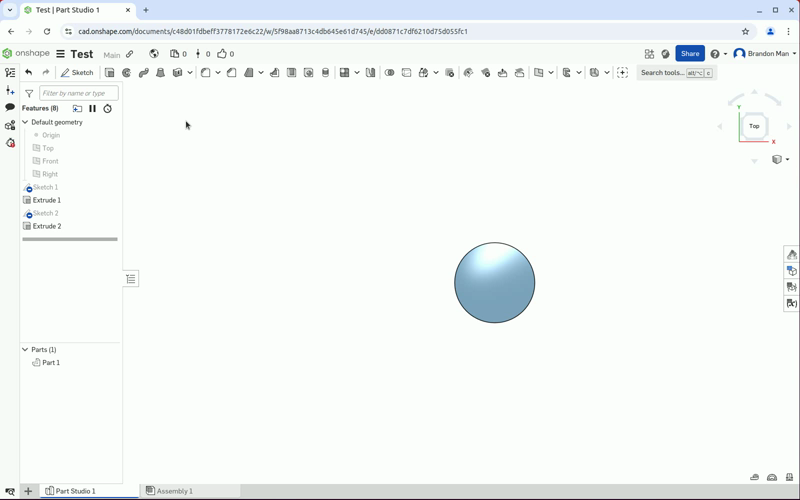
key(shift+h)
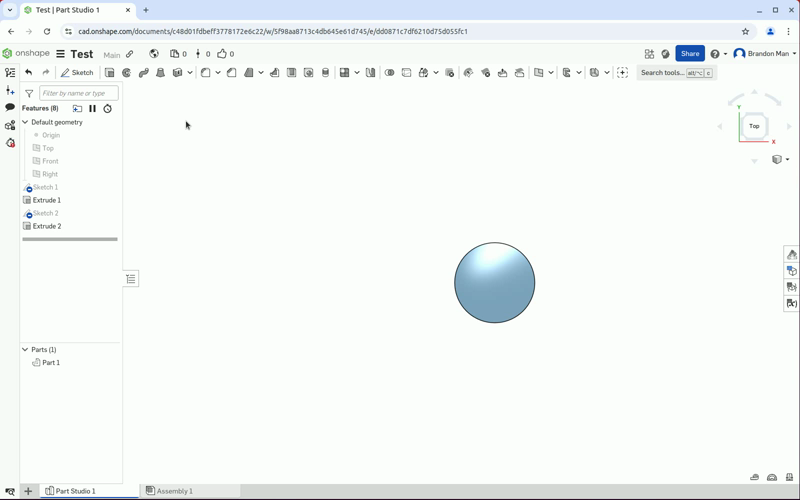
key(shift+h)
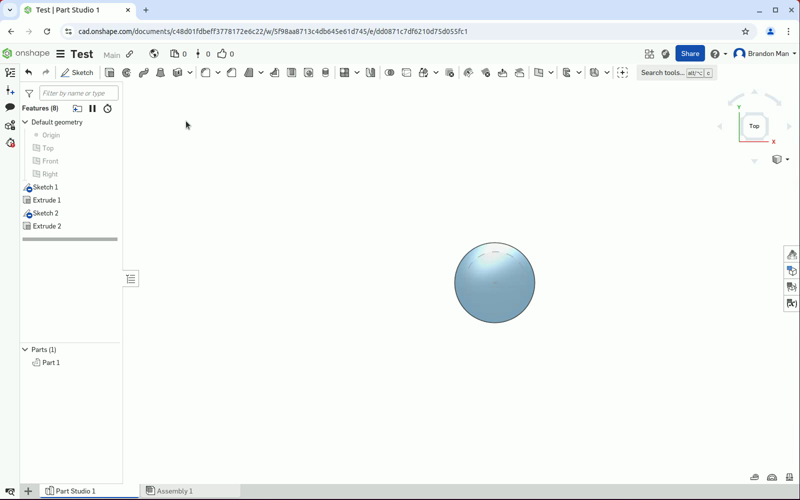
key(shift+7)
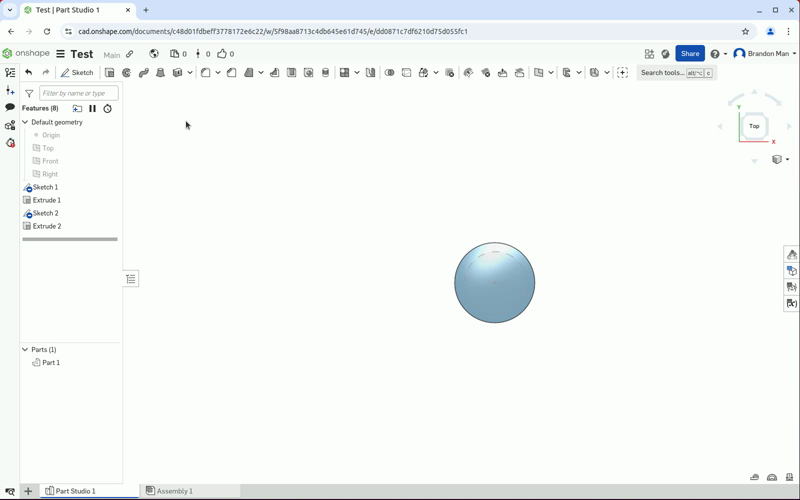
key(up, 3)
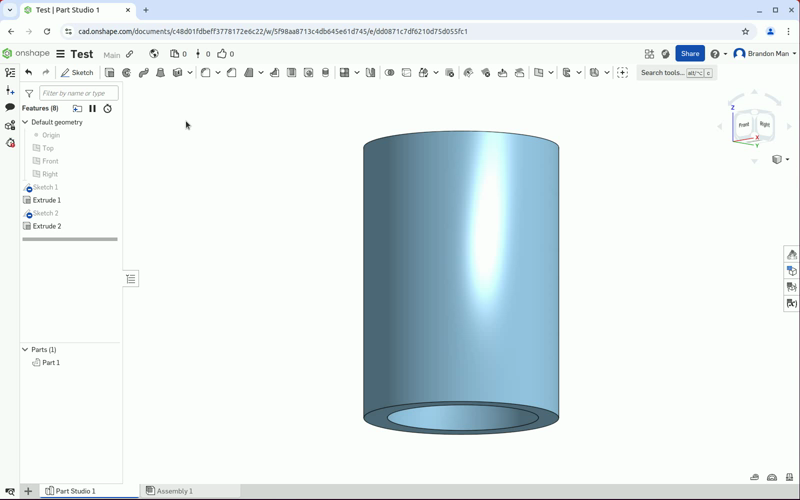
key(left, 3)
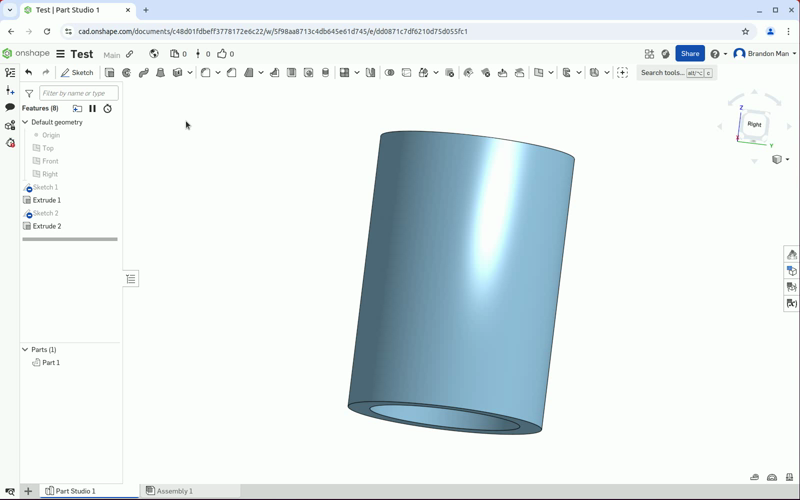
key(right, 3)
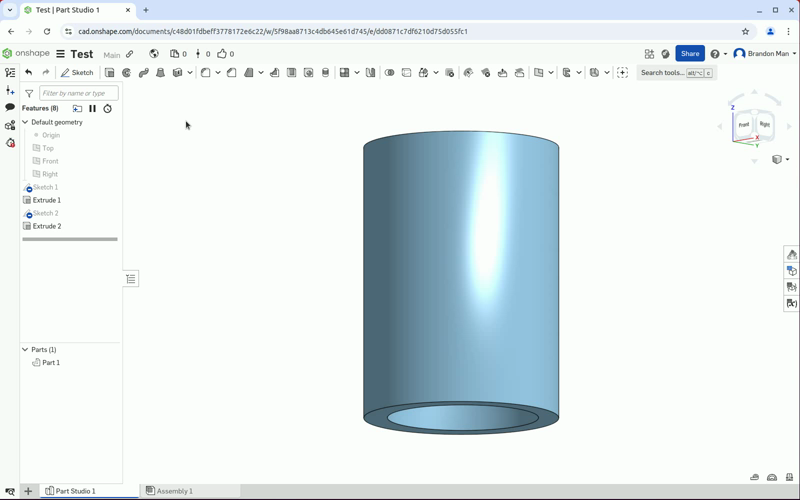
key(down, 3)
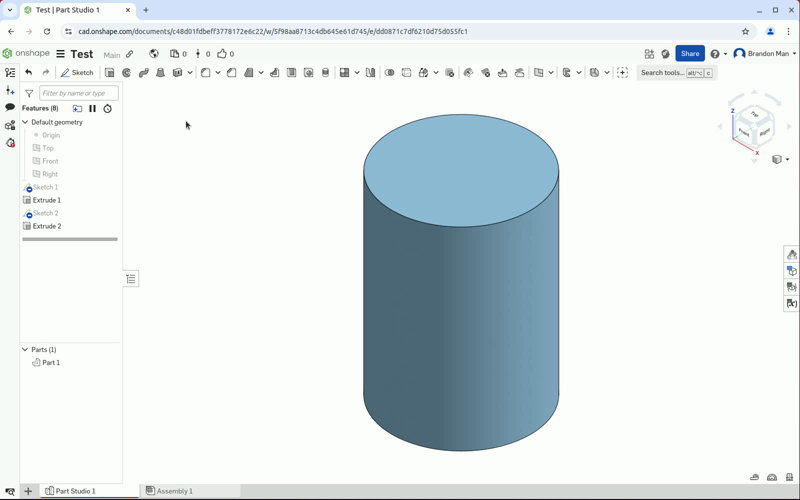
mouse_move(73, 189)
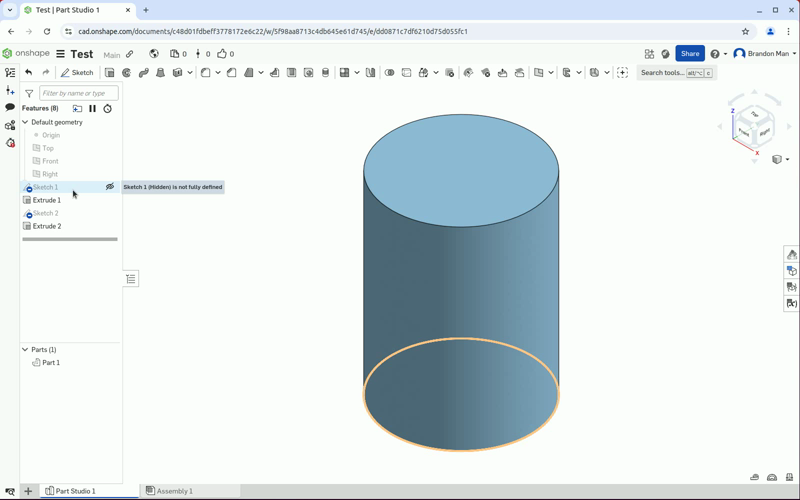
click(73, 189)